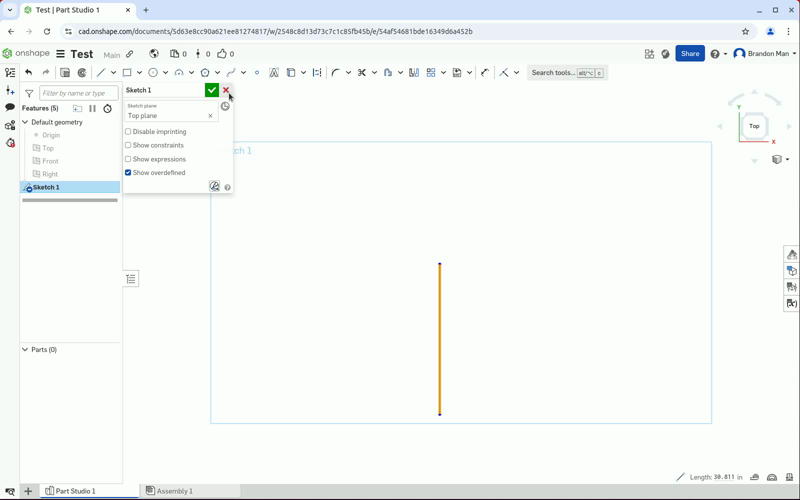
key(shift+h)
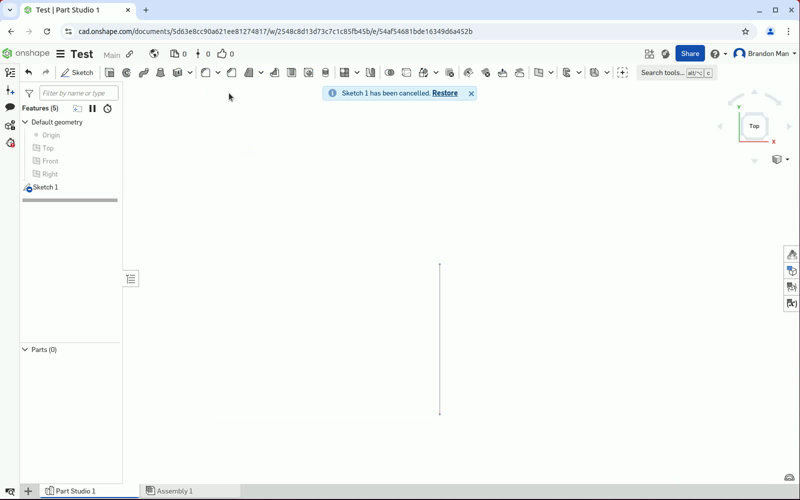
key(shift+s)
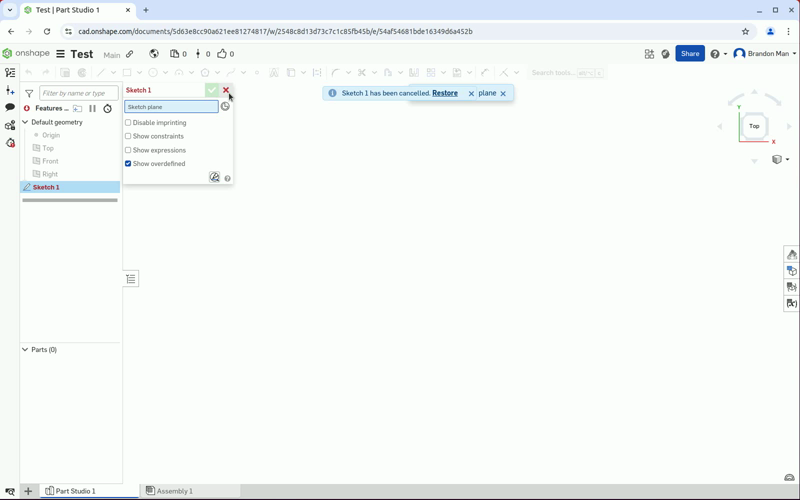
mouse_move(73, 150)
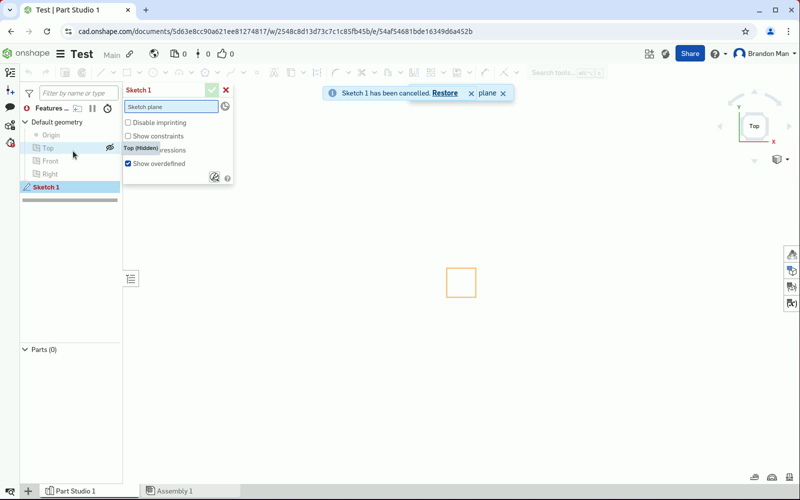
click(73, 150)
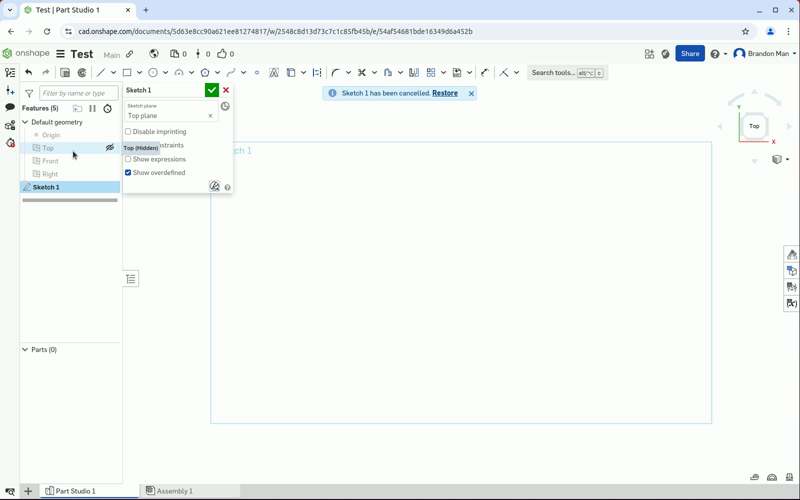
mouse_move(73, 352)
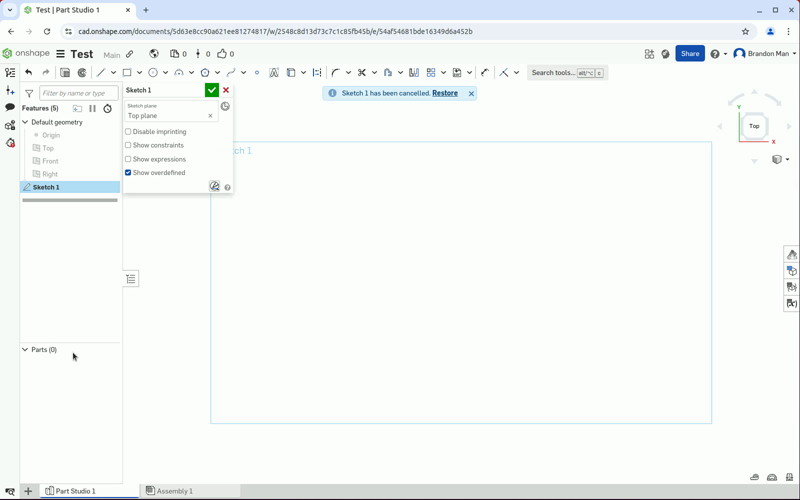
key(y)
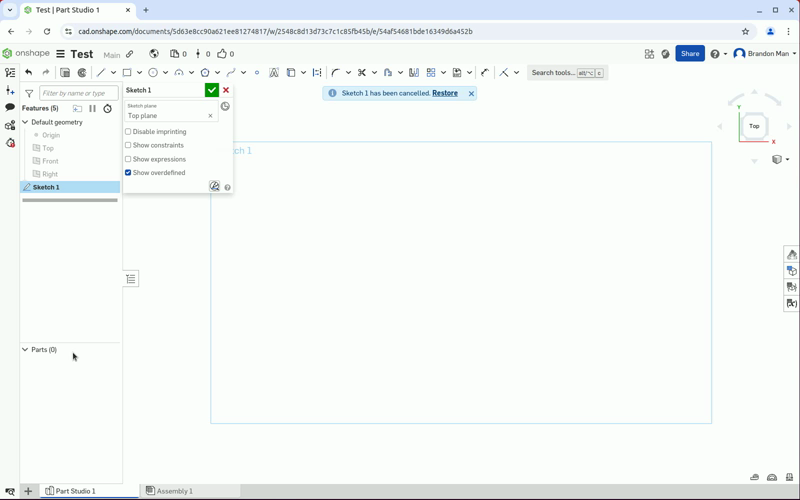
key(c)
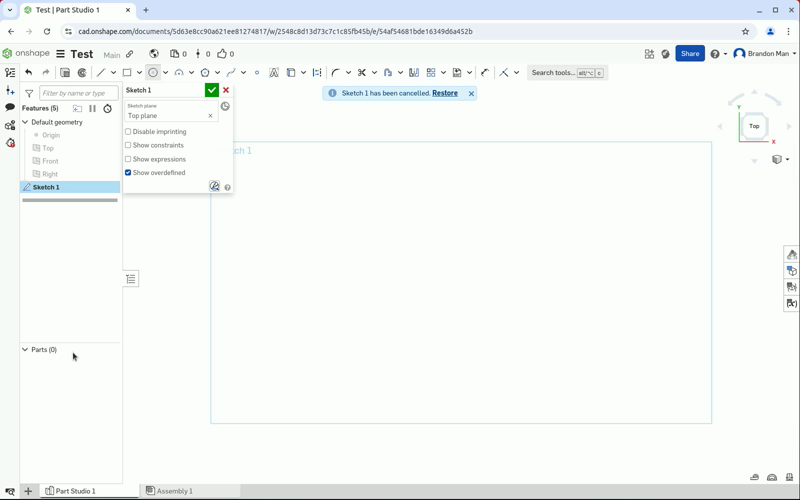
key_down(shift)
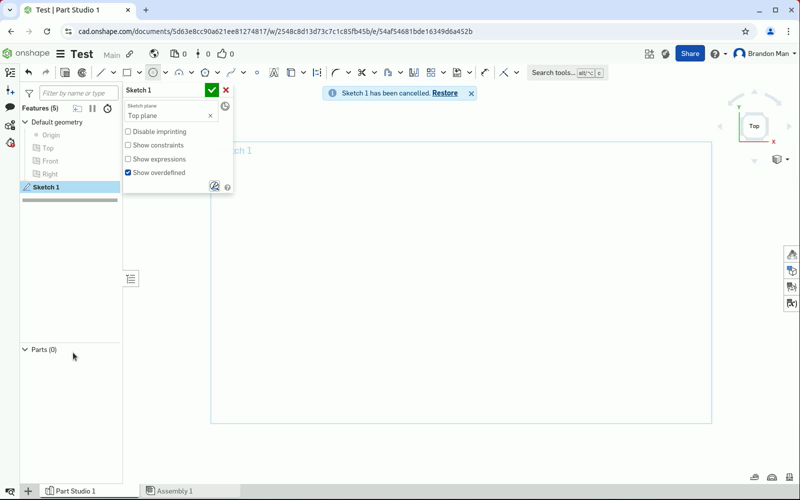
mouse_move(461, 282)
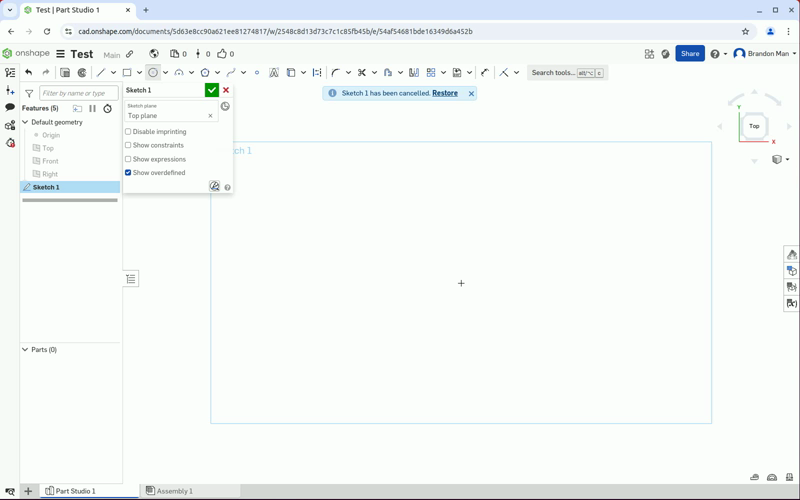
click(461, 282)
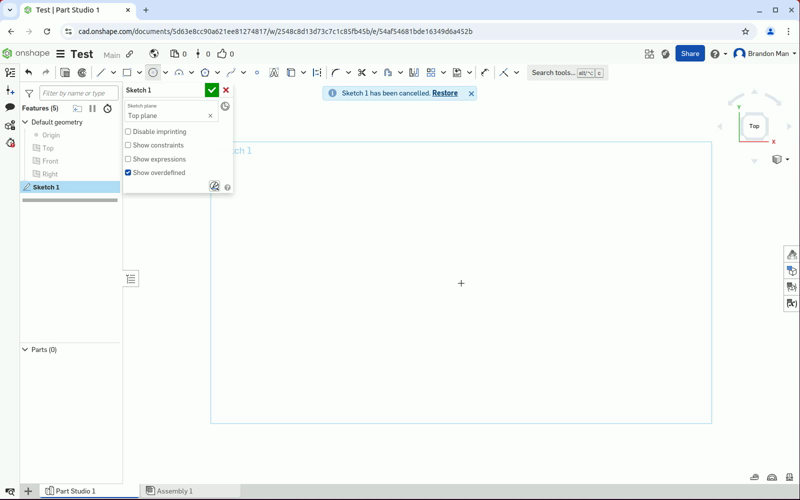
key_up(shift)
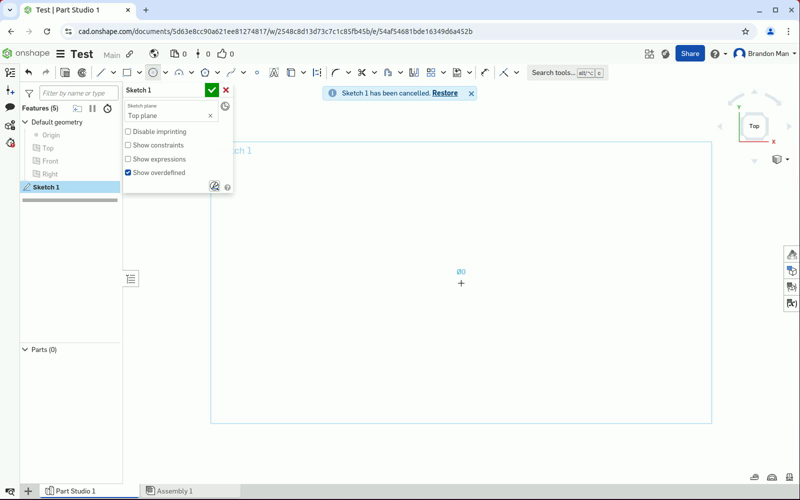
mouse_move(539, 282)
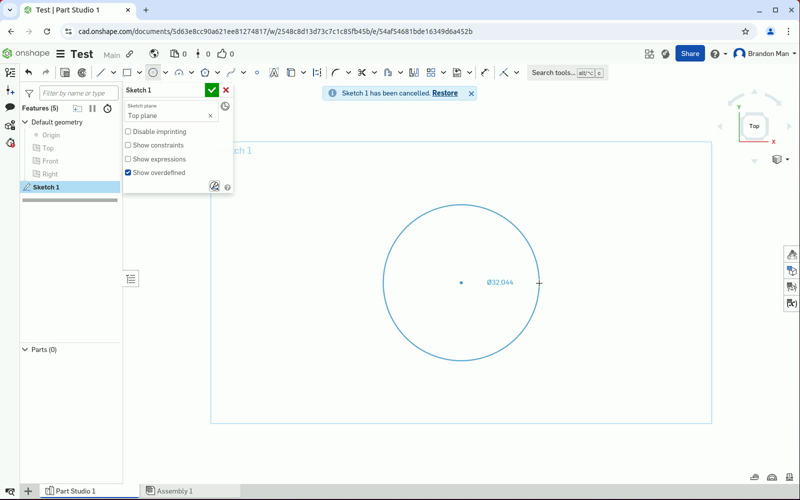
click(539, 282)
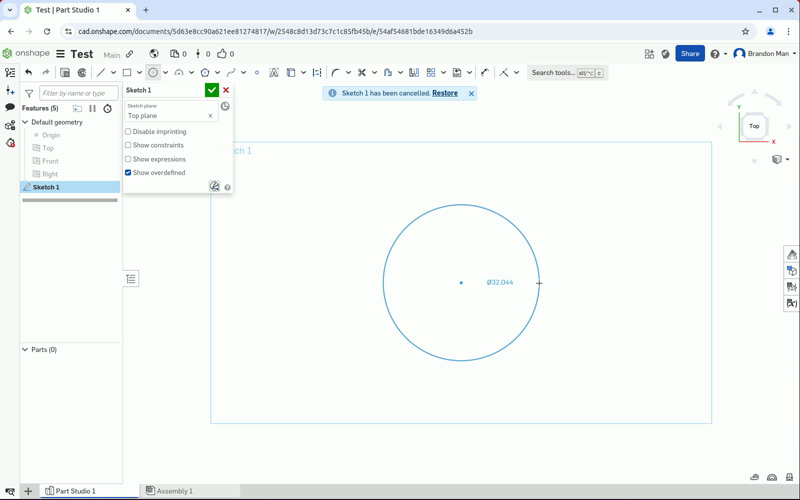
key(esc)
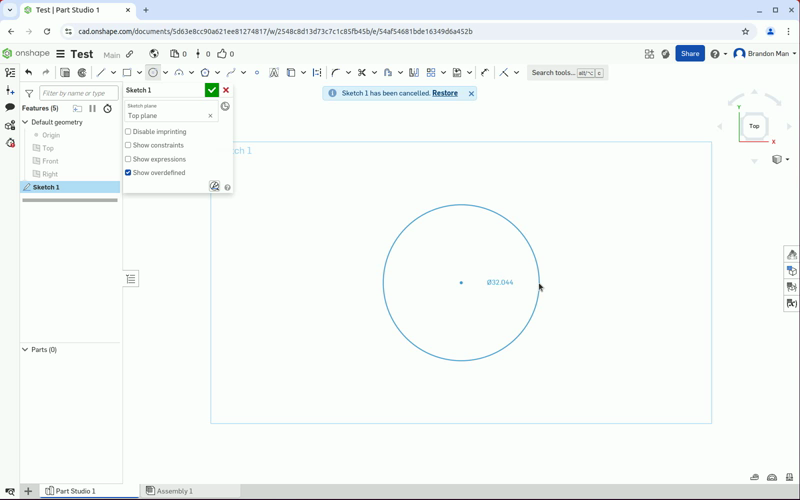
mouse_move(413, 247)
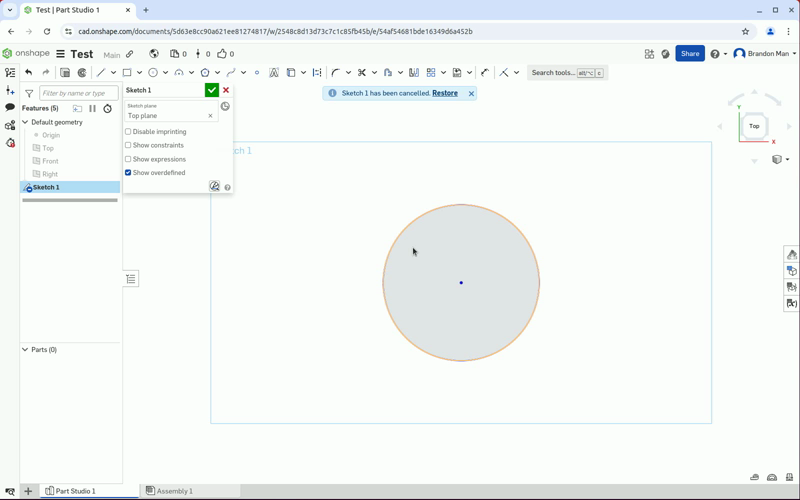
click(413, 247)
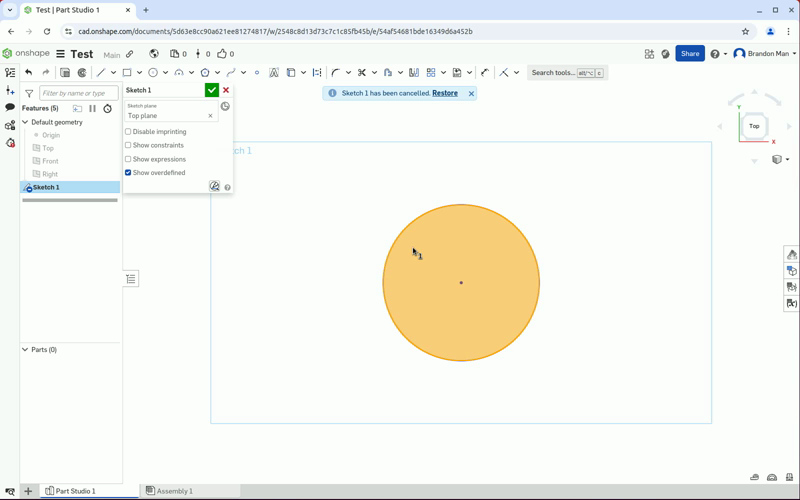
mouse_move(73, 352)
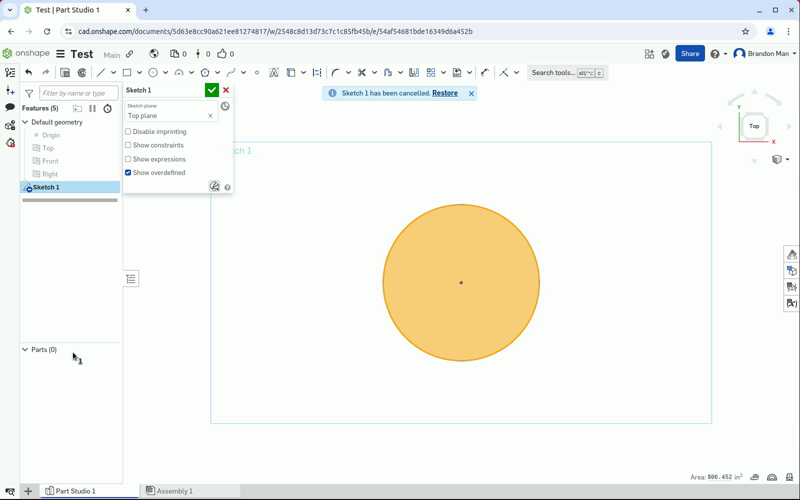
key(shift+y)
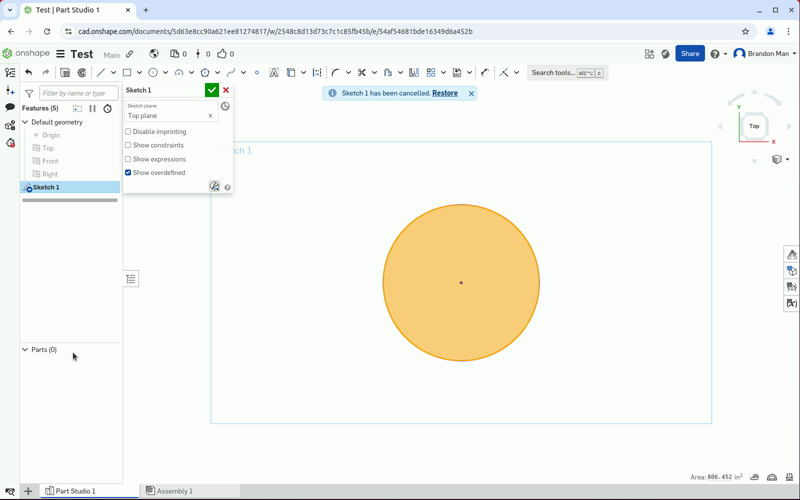
key(shift+e)
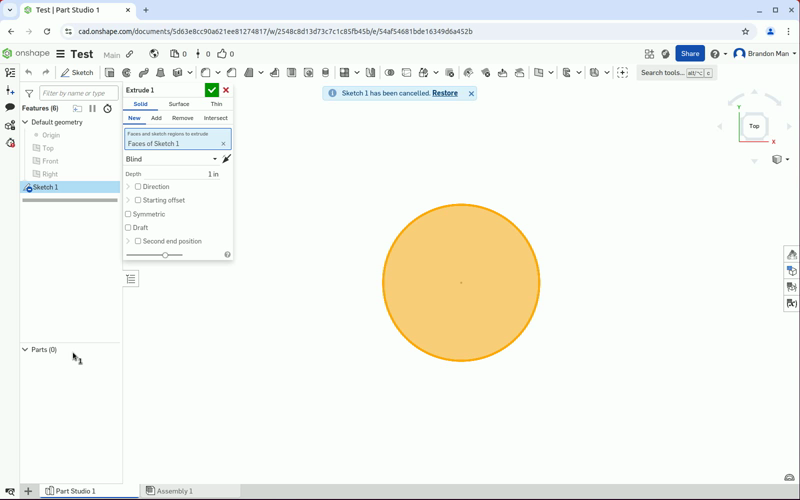
mouse_move(143, 106)
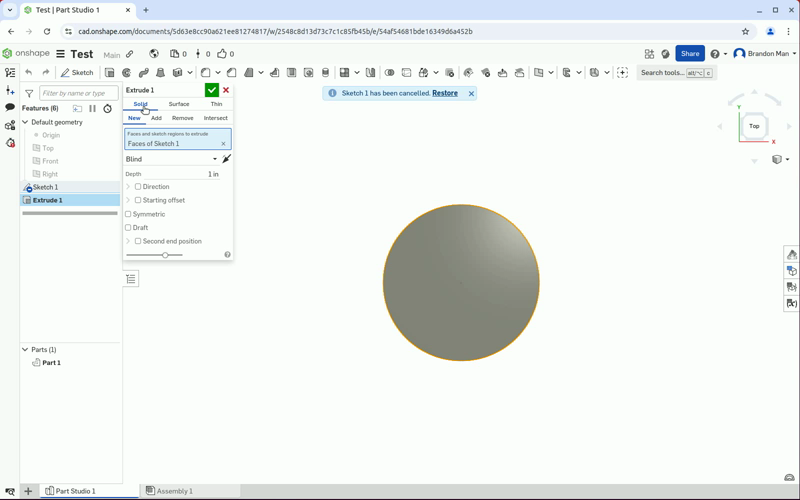
click(143, 106)
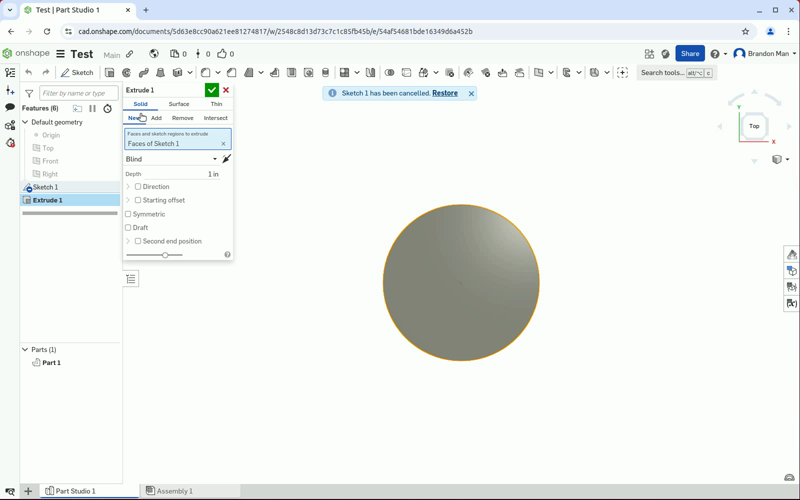
mouse_move(137, 120)
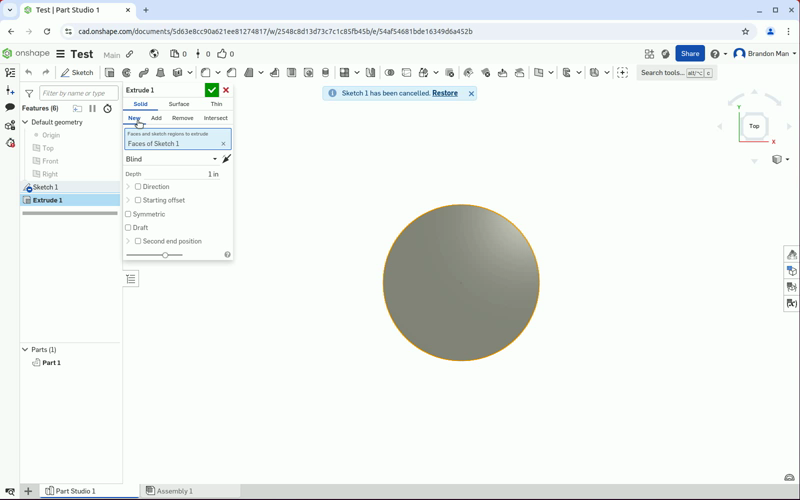
click(137, 120)
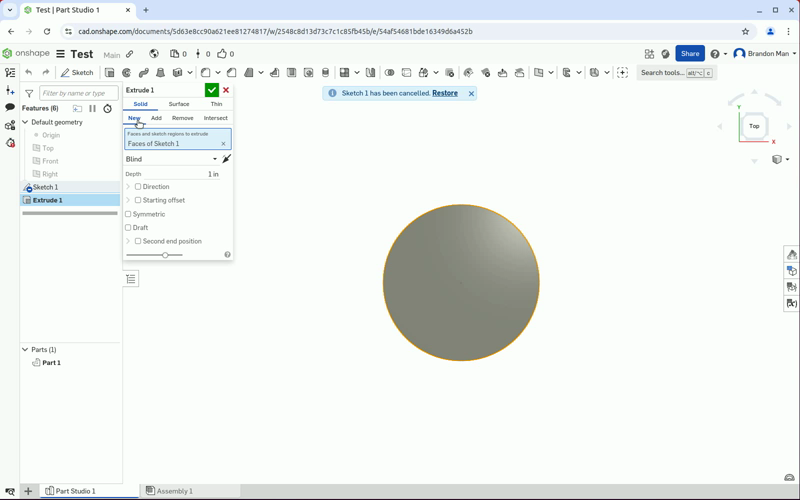
key(tab, 4)
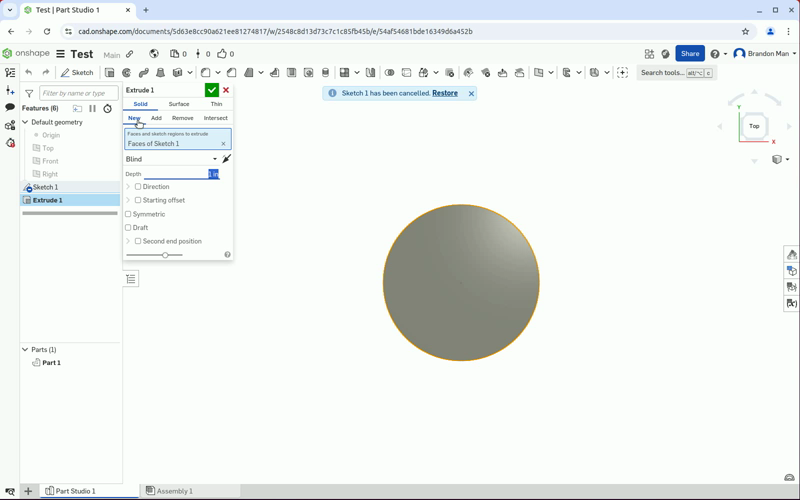
text(14.924)
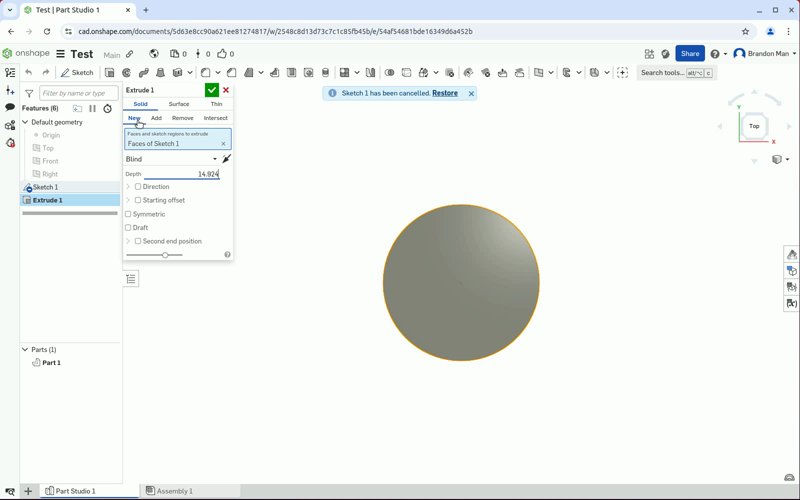
key(enter)
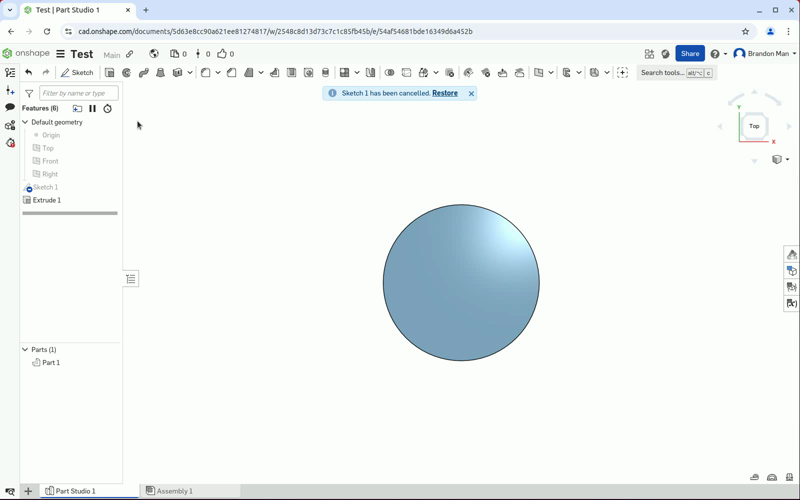
key(shift+h)
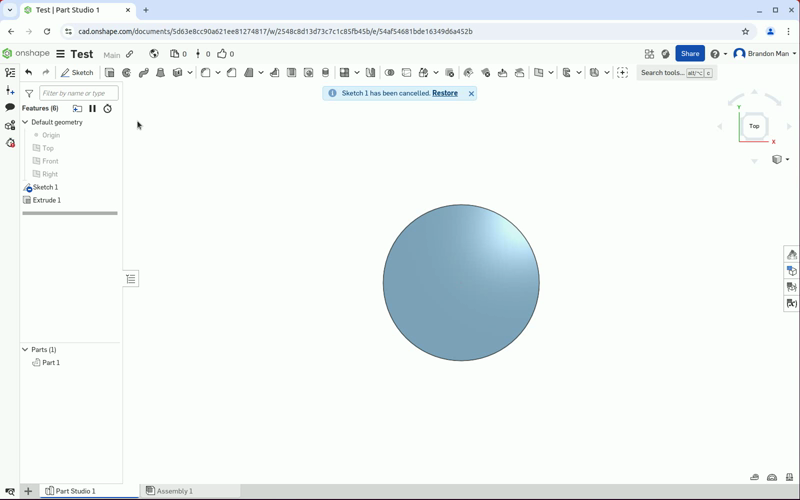
key(shift+h)
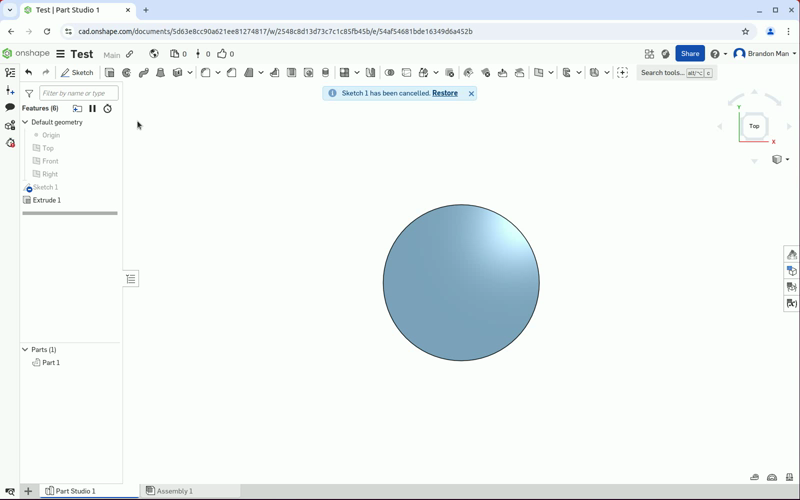
mouse_move(73, 189)
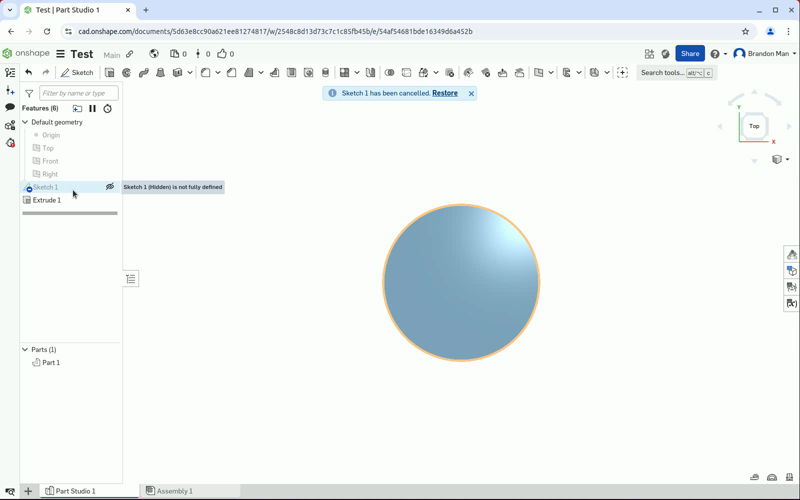
click(73, 189)
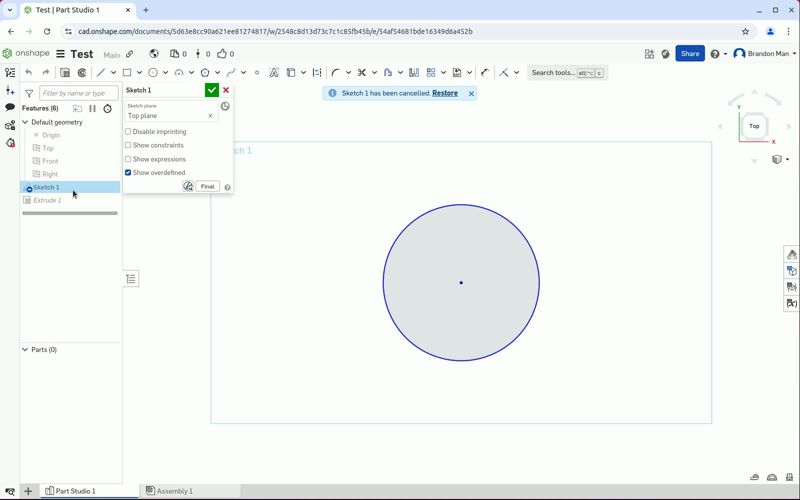
mouse_move(229, 92)
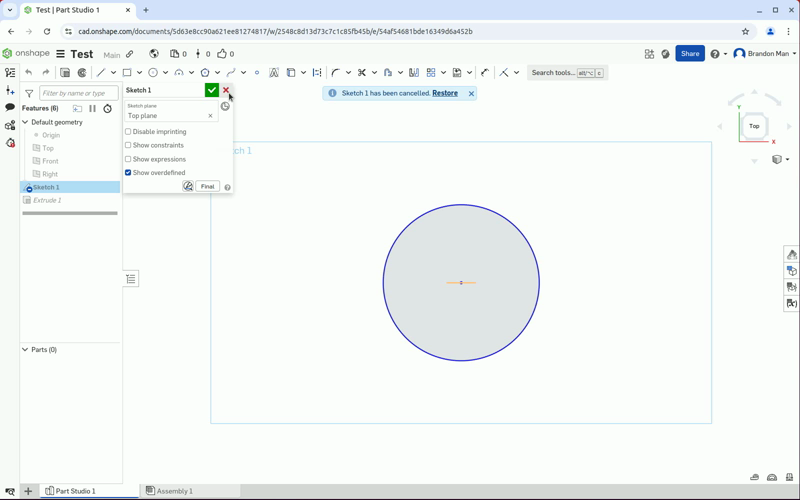
click(229, 92)
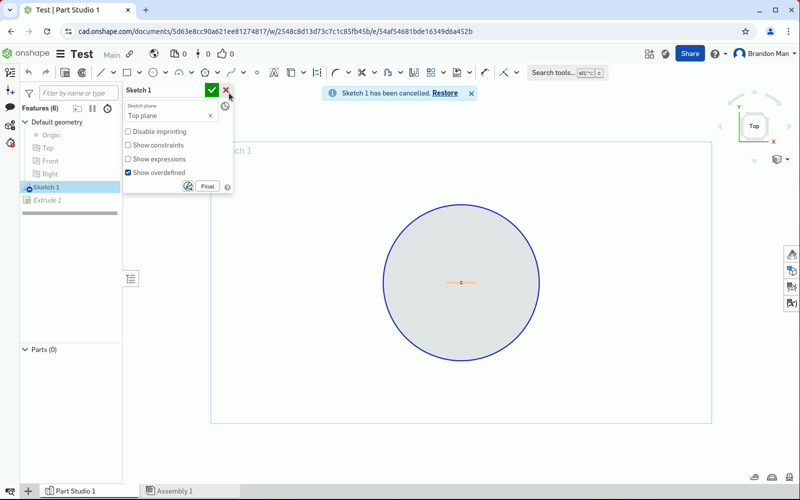
key(shift+s)
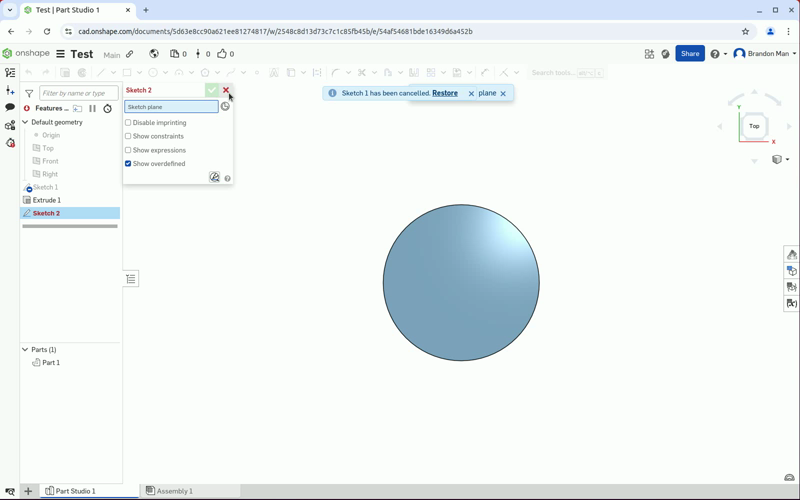
mouse_move(73, 150)
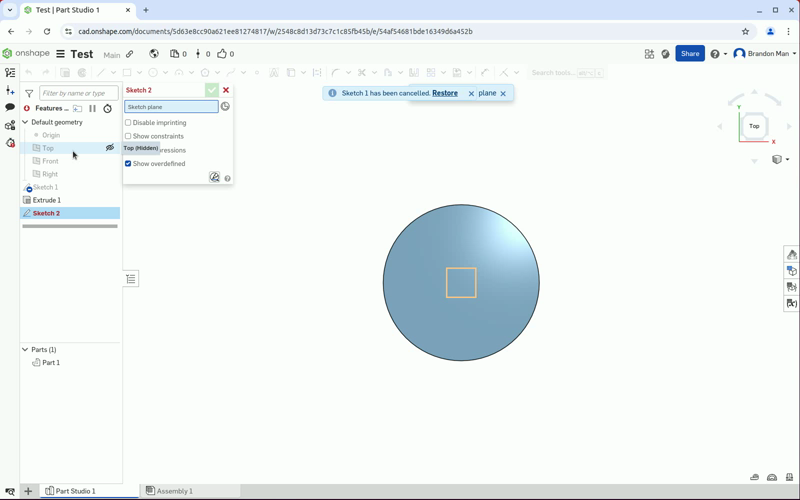
click(73, 150)
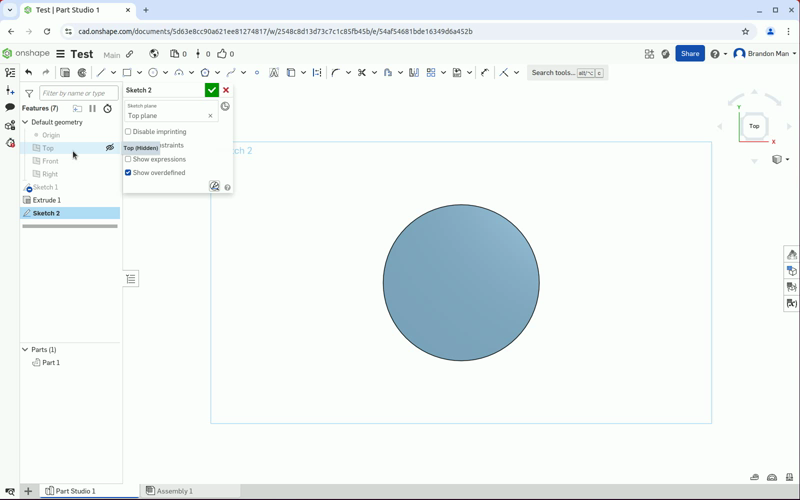
mouse_move(73, 352)
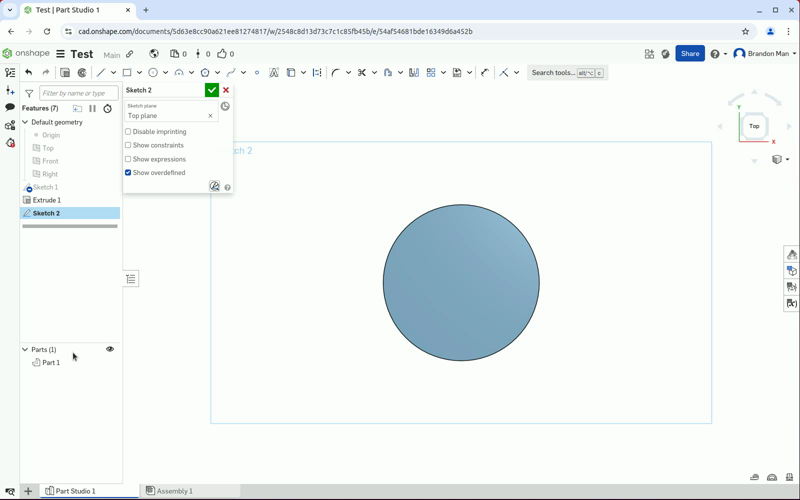
key(y)
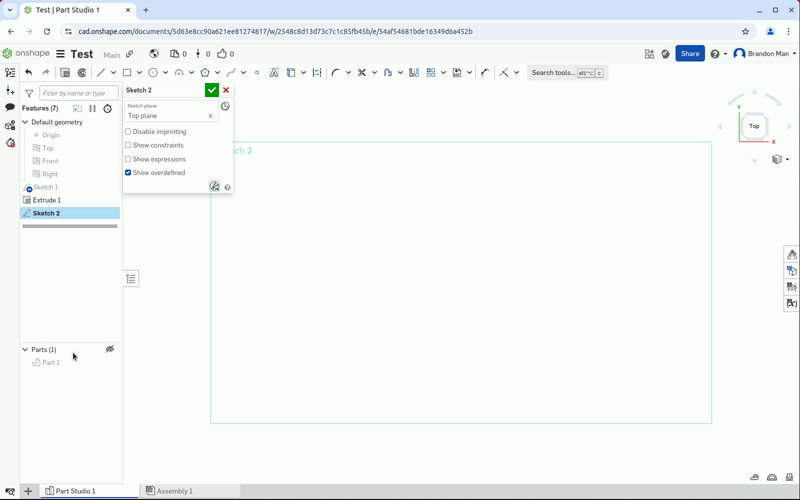
key(c)
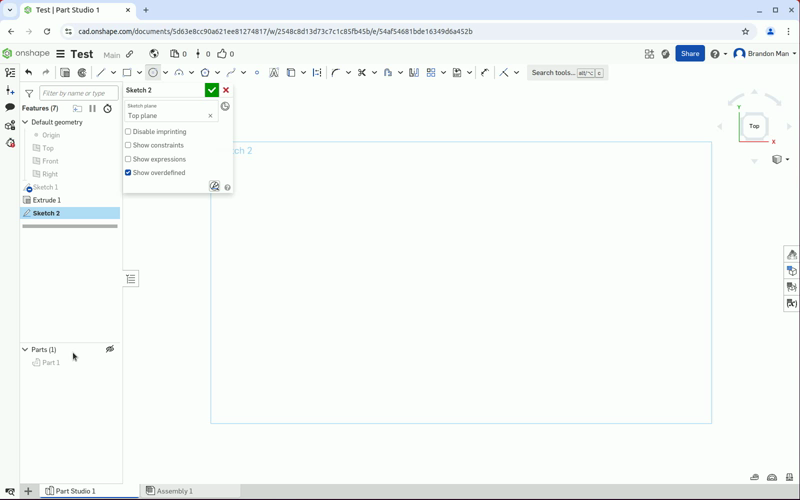
key_down(shift)
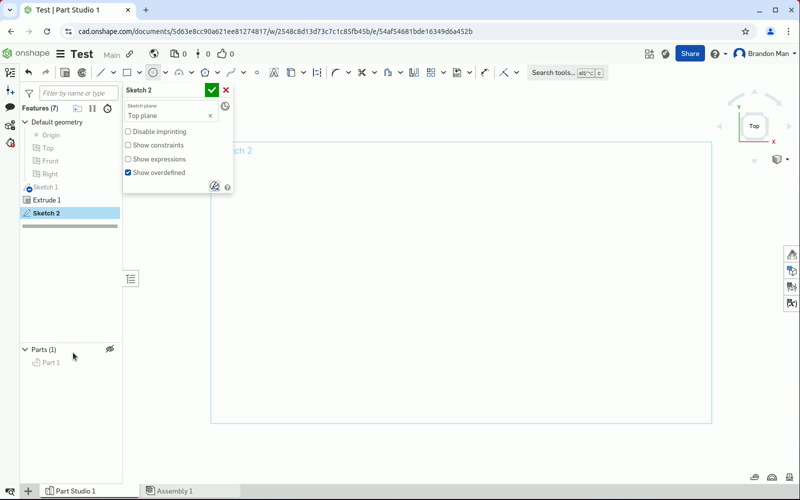
mouse_move(461, 282)
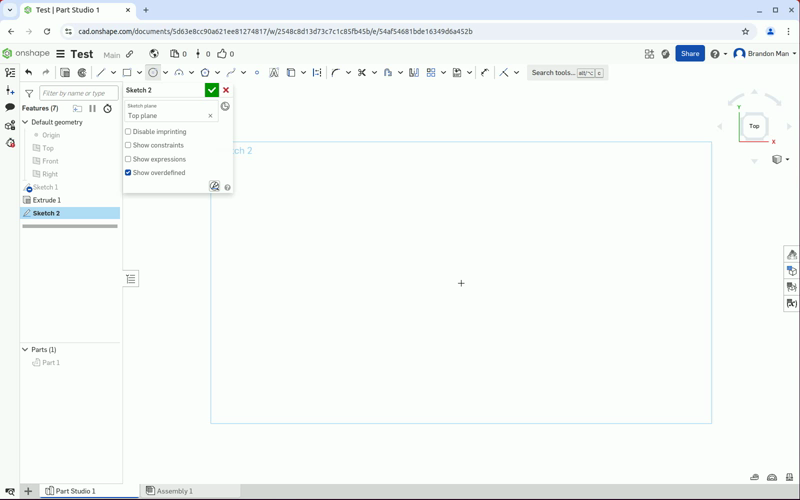
click(461, 282)
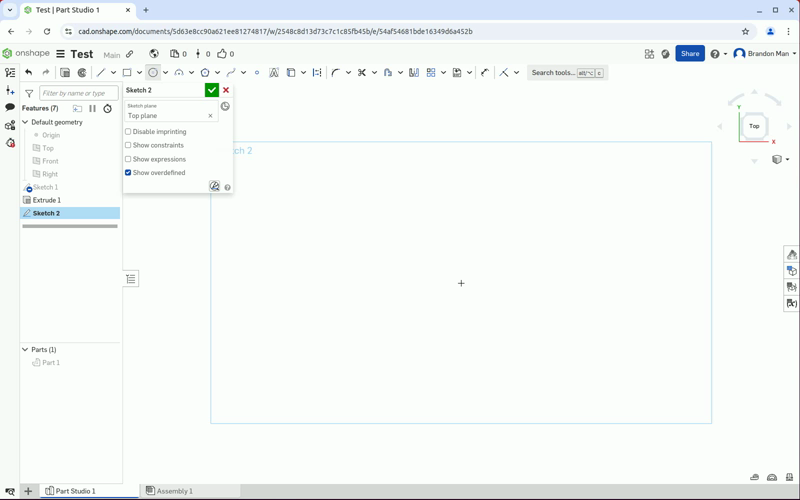
key_up(shift)
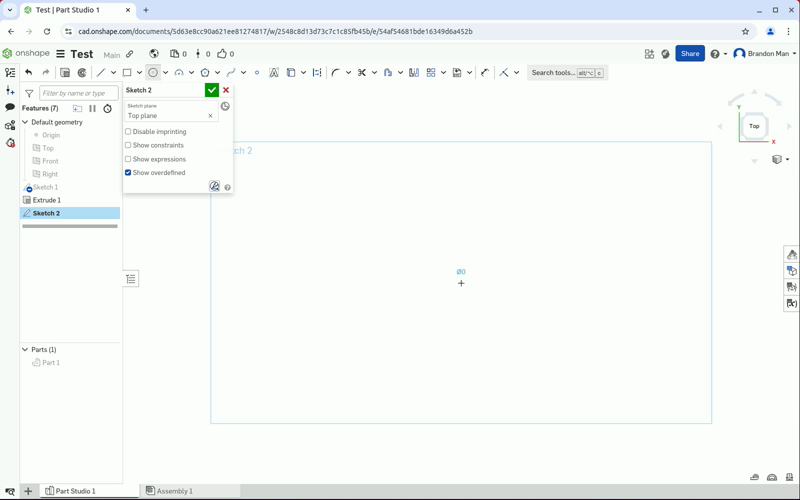
mouse_move(574, 282)
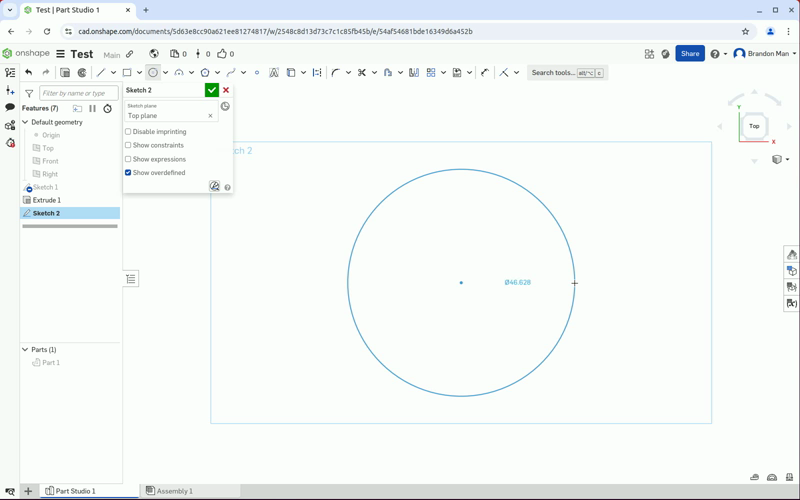
click(574, 282)
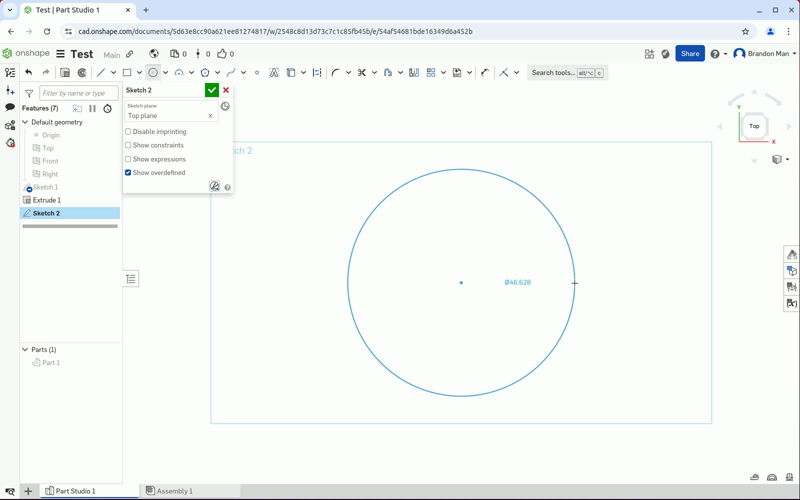
key(esc)
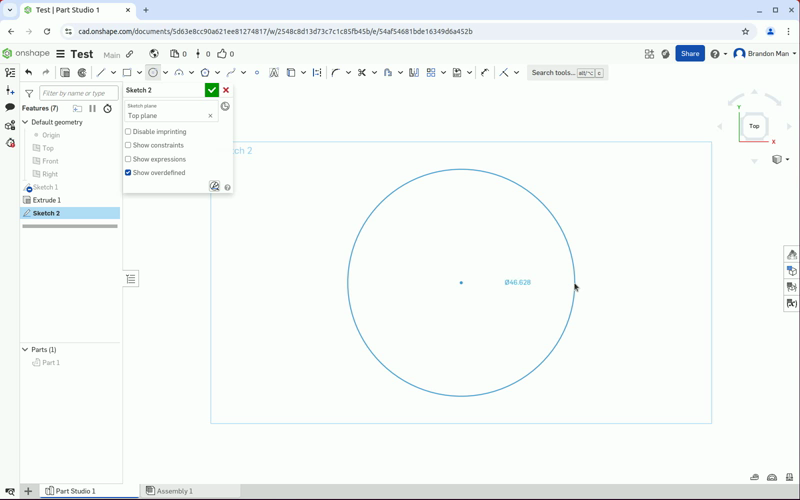
key(c)
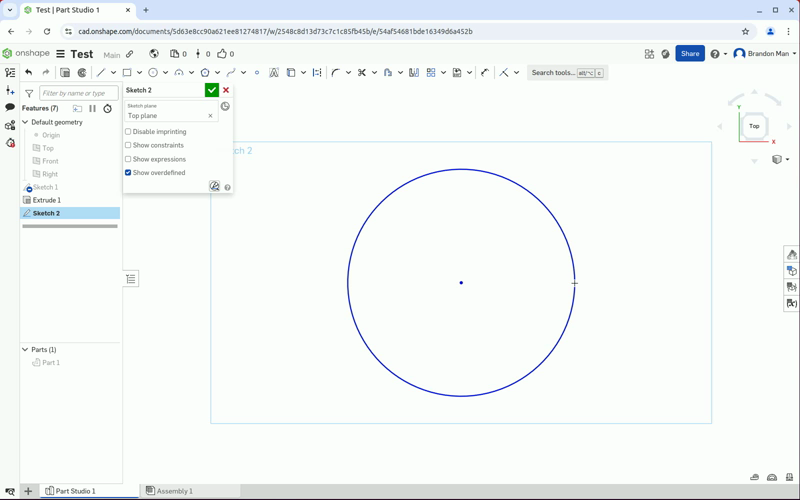
key_down(shift)
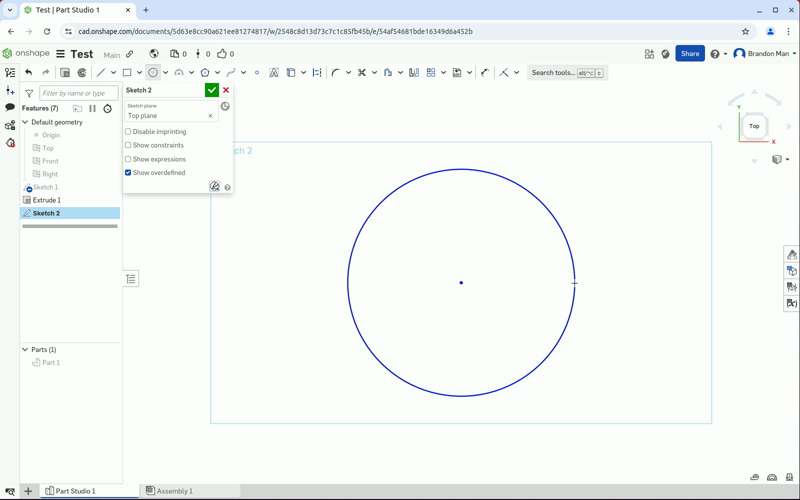
mouse_move(461, 282)
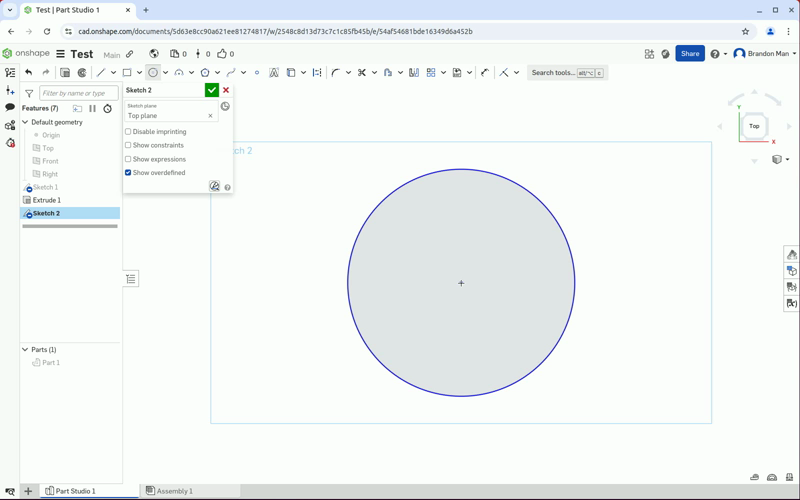
click(461, 282)
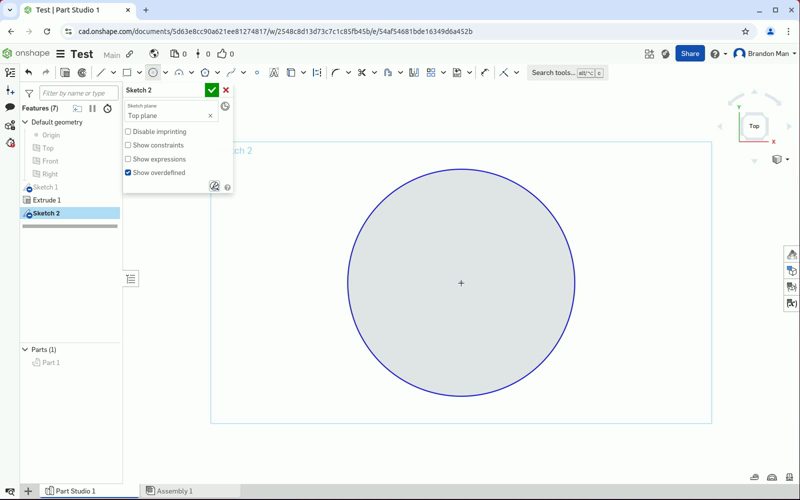
key_up(shift)
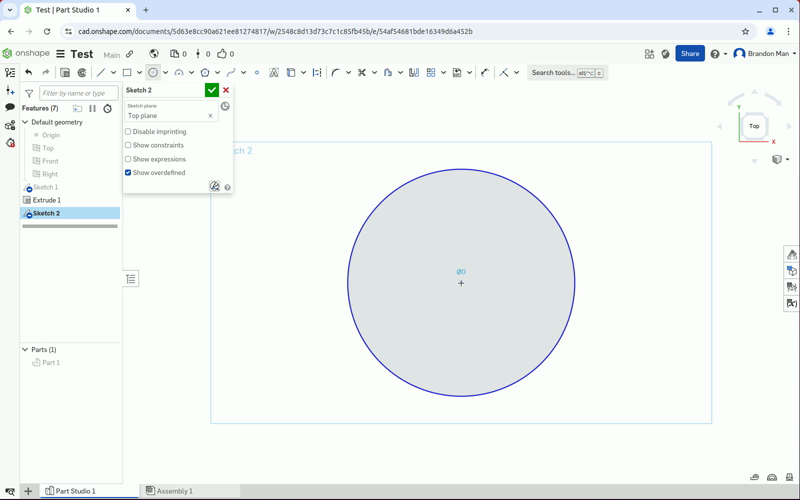
mouse_move(539, 282)
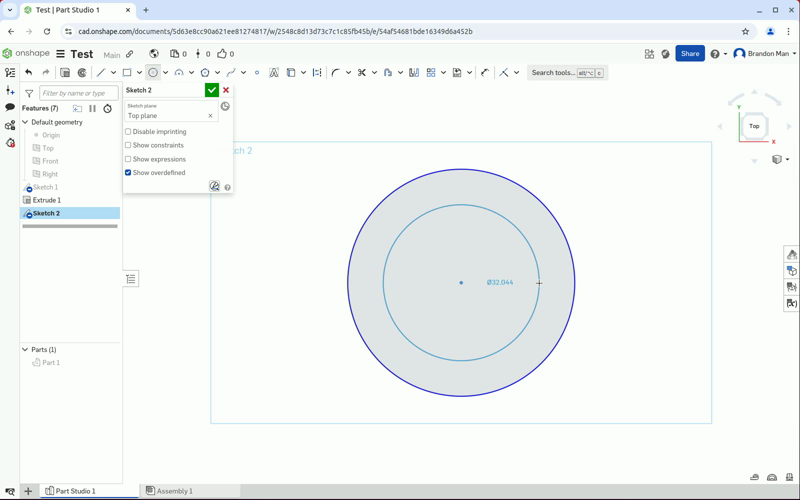
click(539, 282)
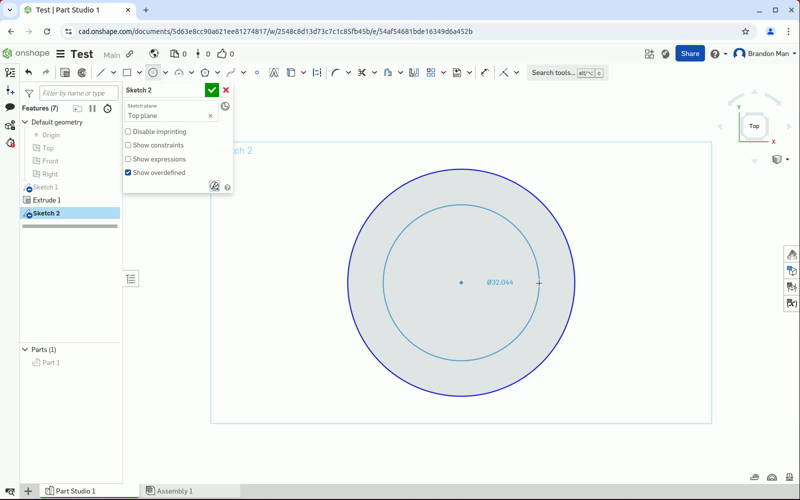
key(esc)
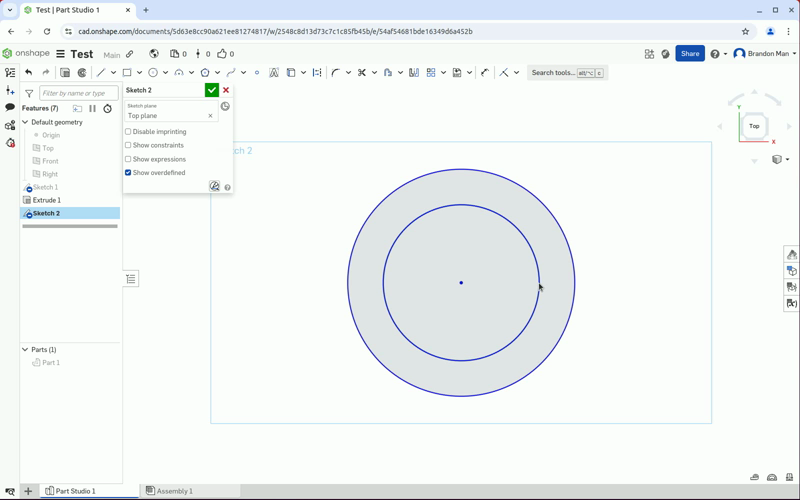
mouse_move(409, 204)
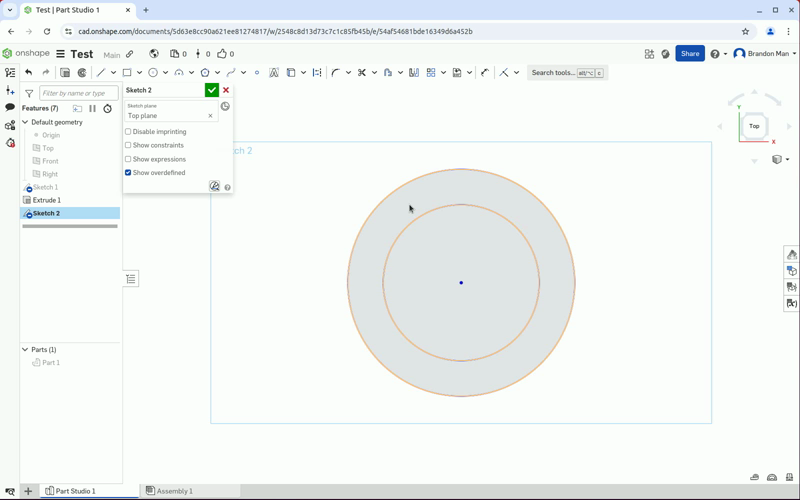
click(409, 204)
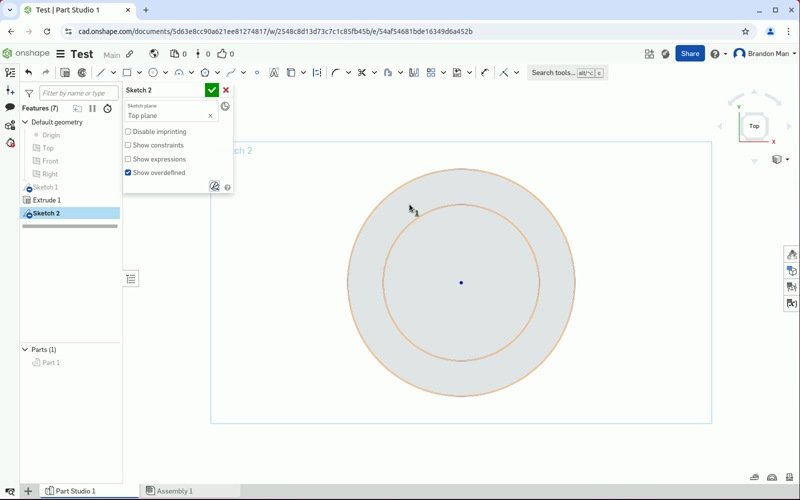
mouse_move(73, 352)
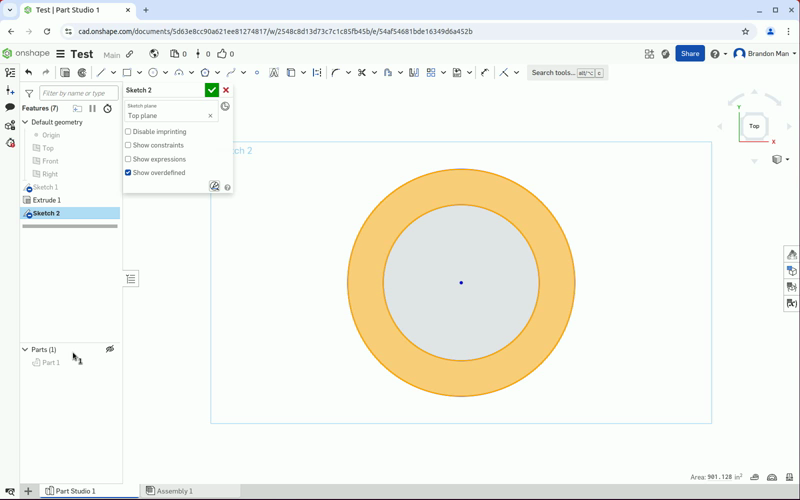
key(shift+y)
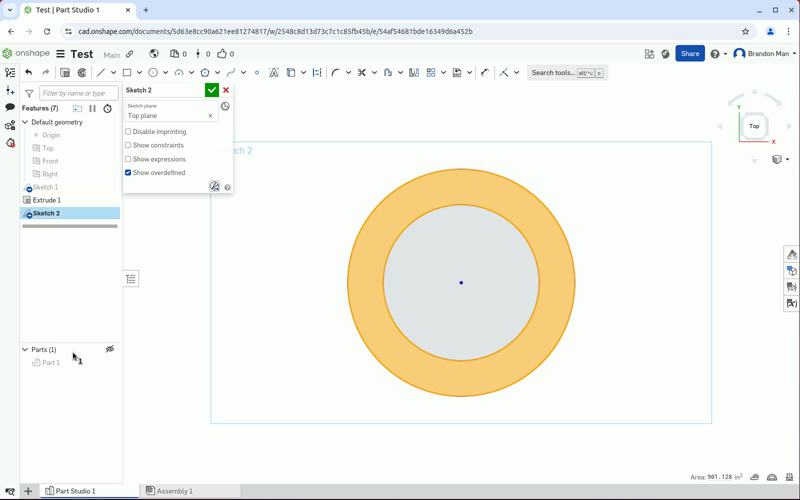
key(shift+e)
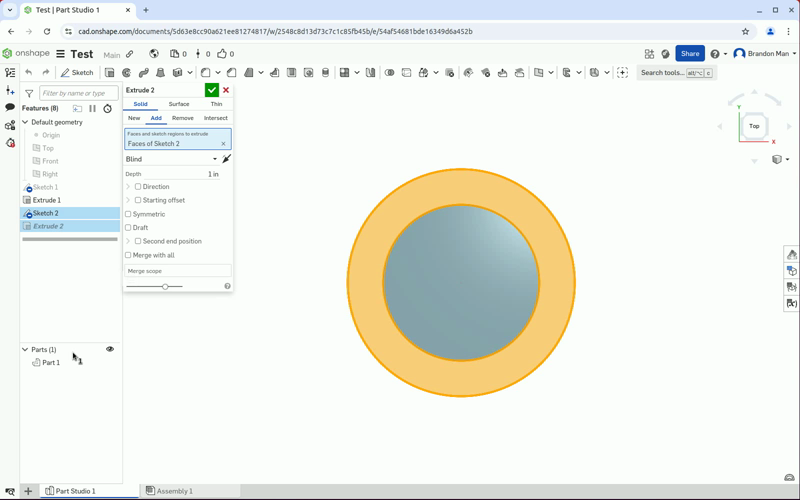
mouse_move(143, 106)
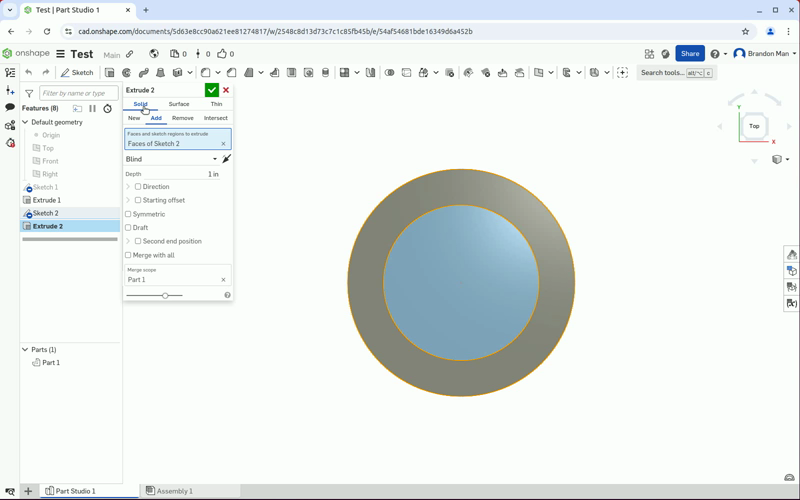
click(143, 106)
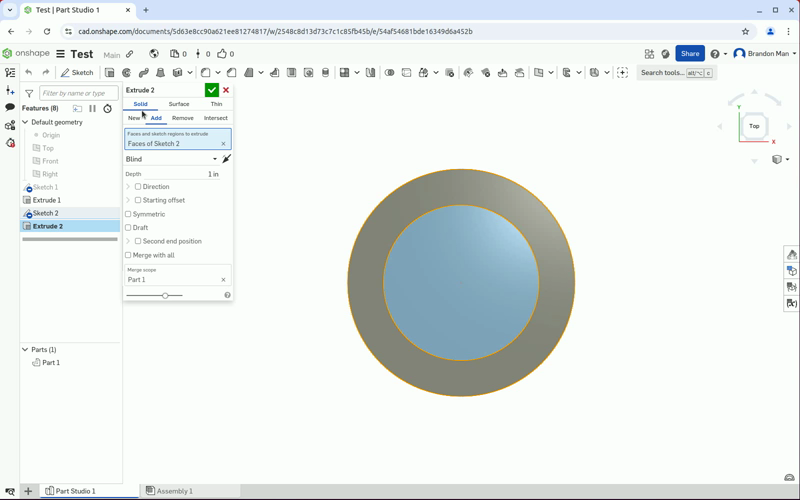
mouse_move(137, 120)
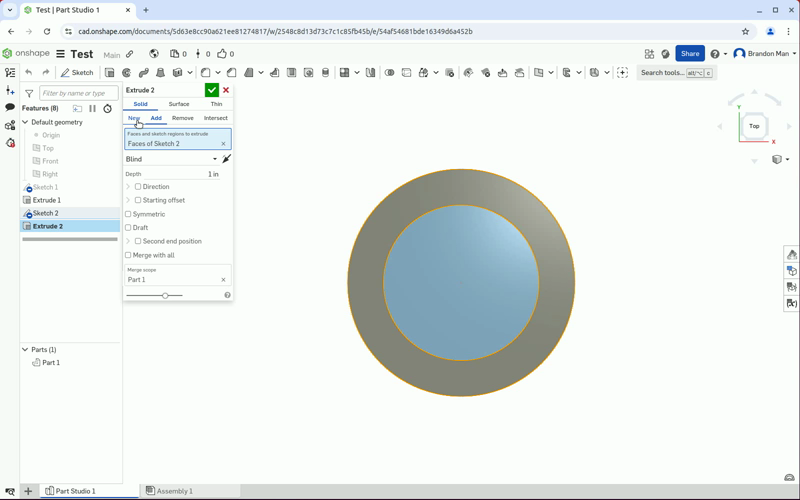
click(137, 120)
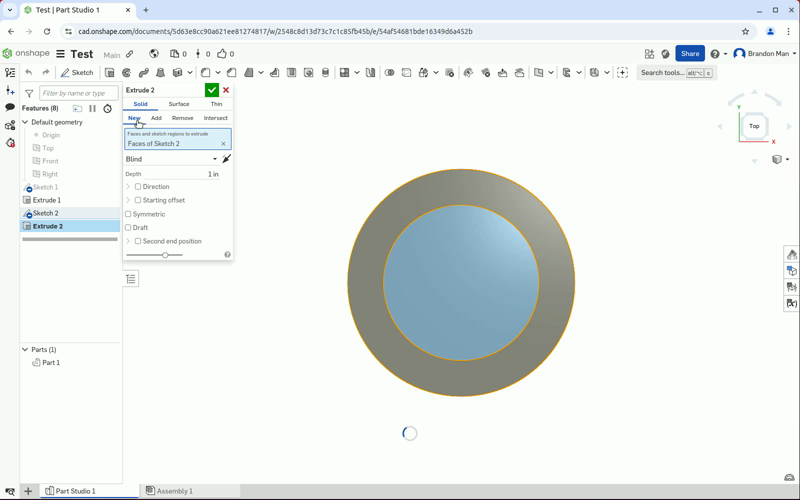
key(tab, 4)
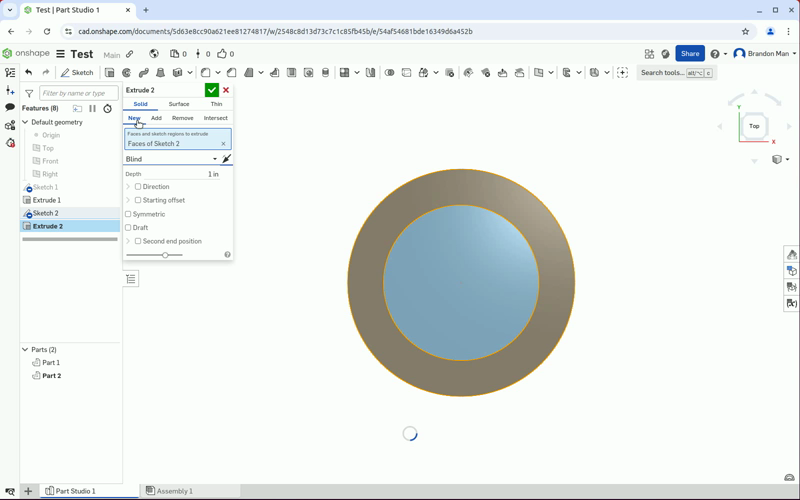
text(14.924)
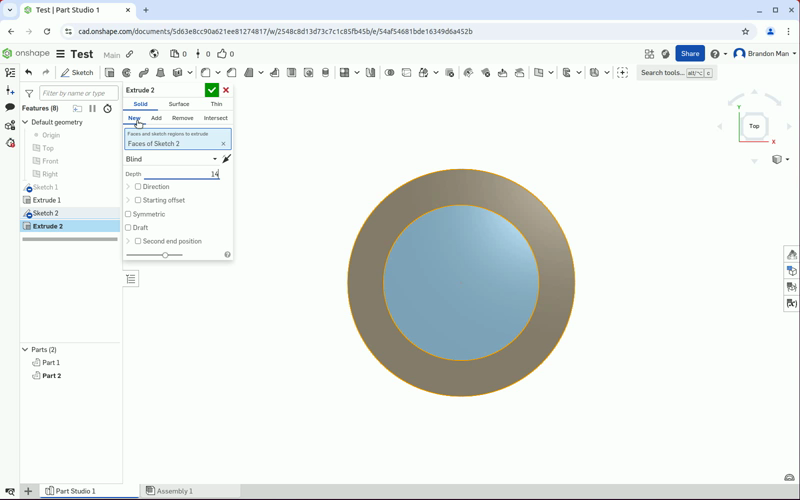
key(enter)
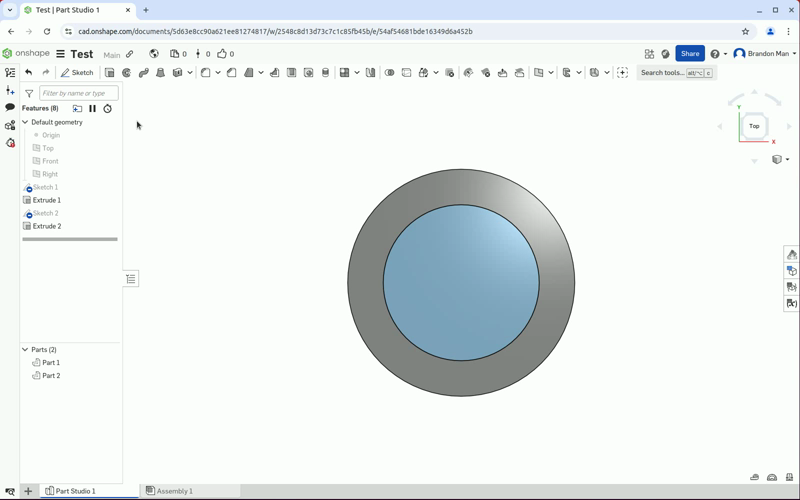
key(shift+h)
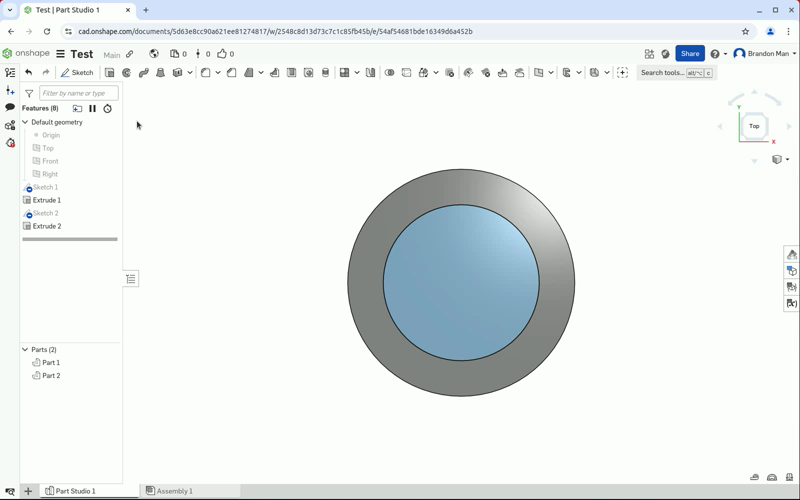
key(shift+h)
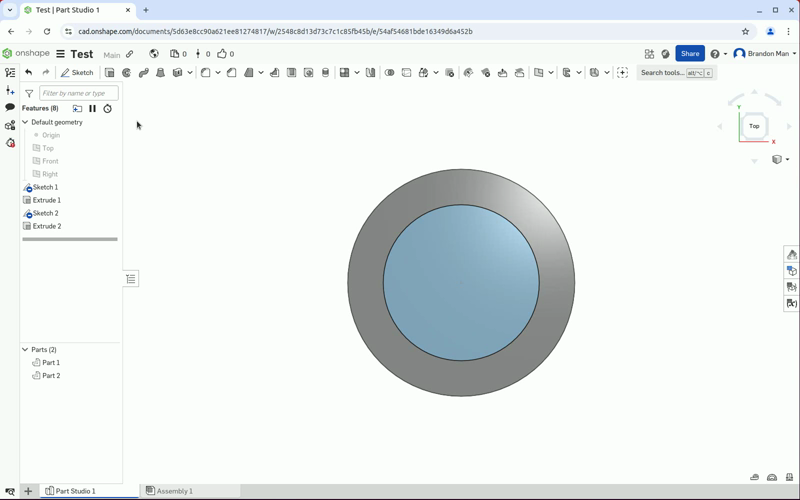
key(shift+7)
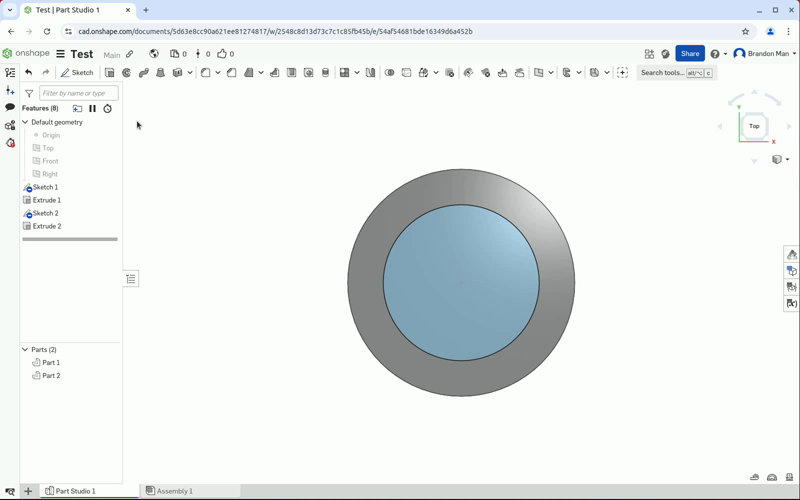
key(up, 3)
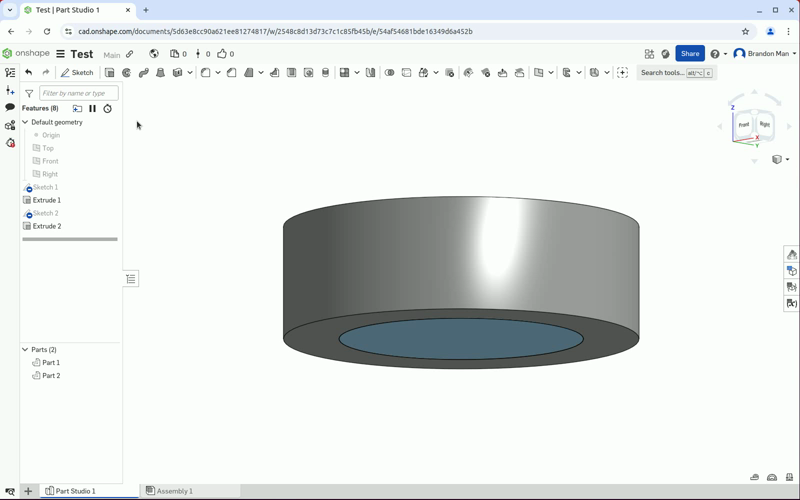
key(left, 3)
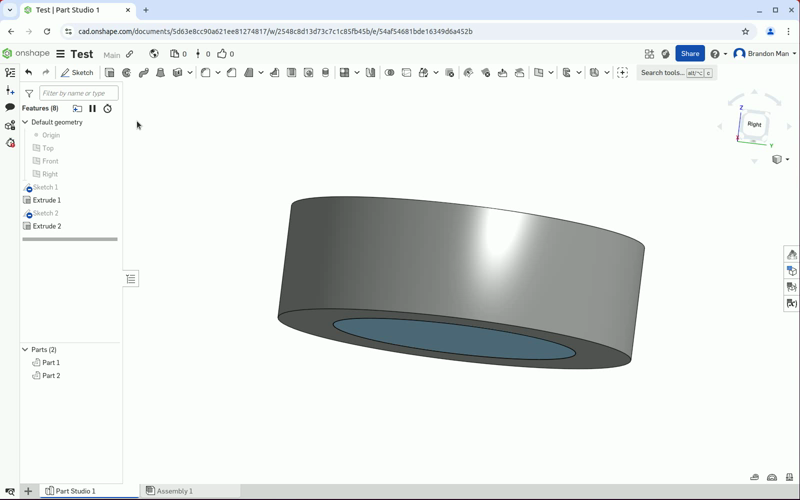
key(right, 3)
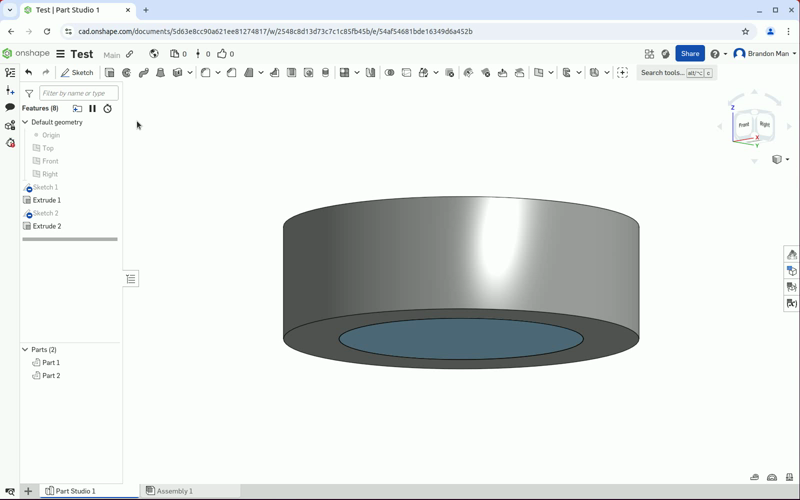
key(down, 3)
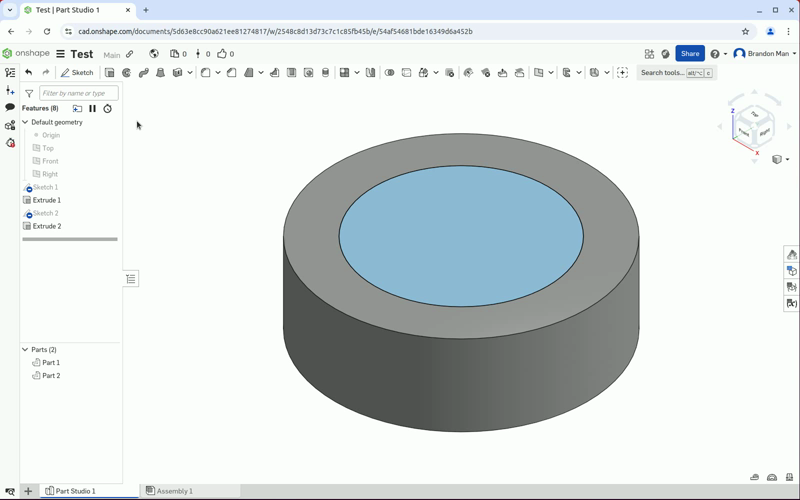
mouse_move(73, 189)
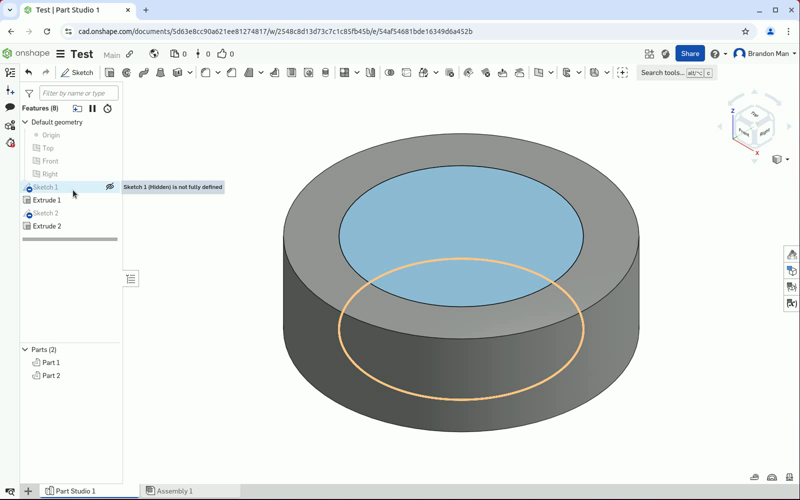
click(73, 189)